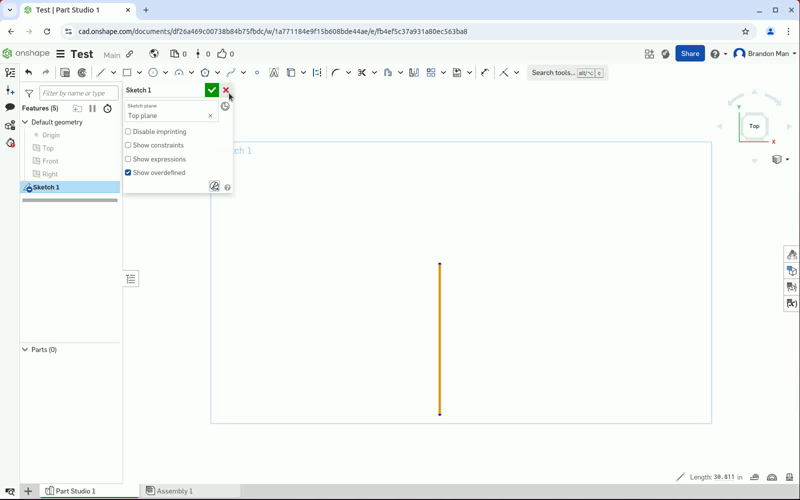
key(shift+h)
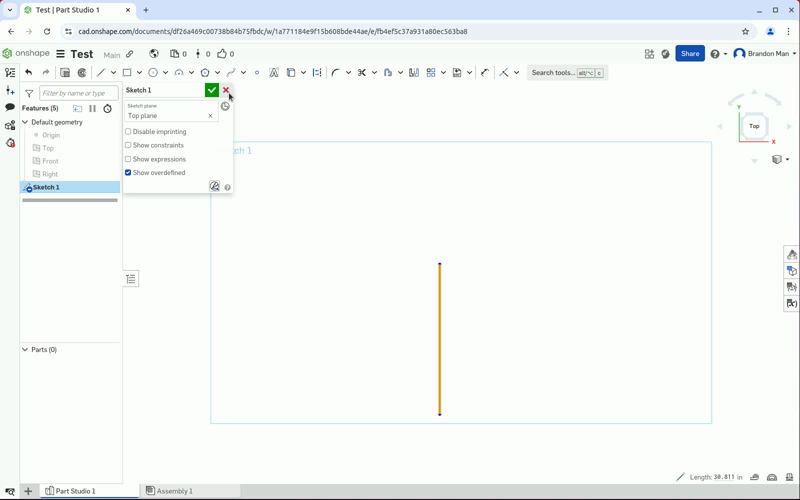
key(shift+s)
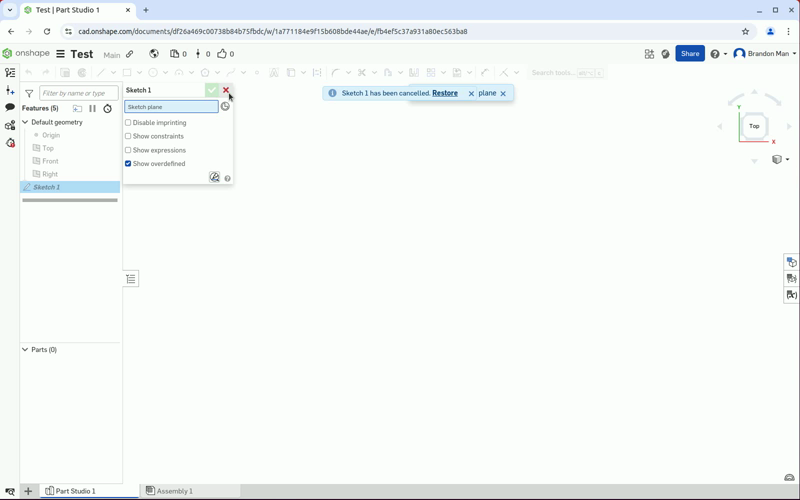
mouse_move(73, 150)
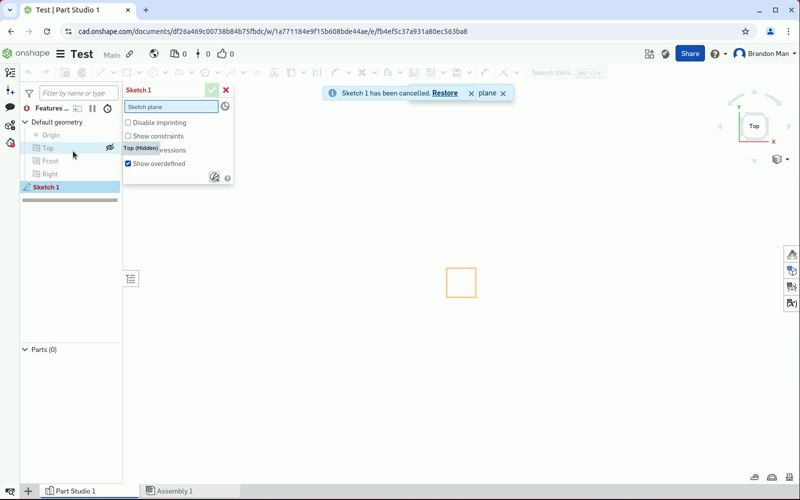
click(73, 150)
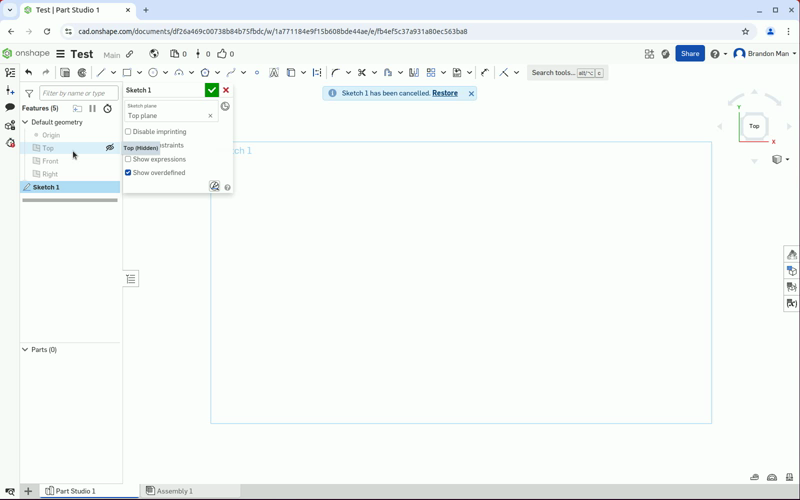
mouse_move(73, 352)
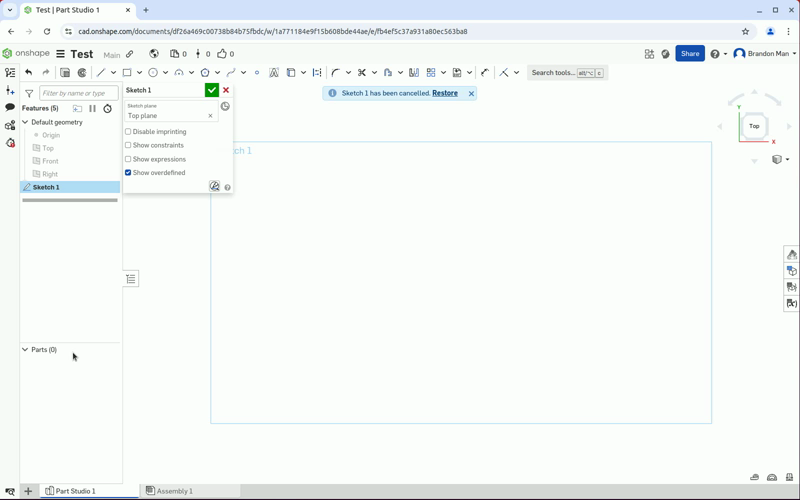
key(y)
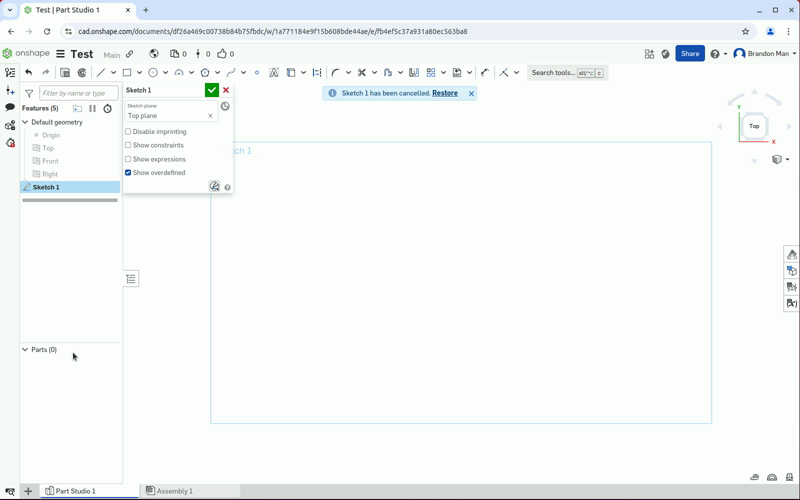
key(c)
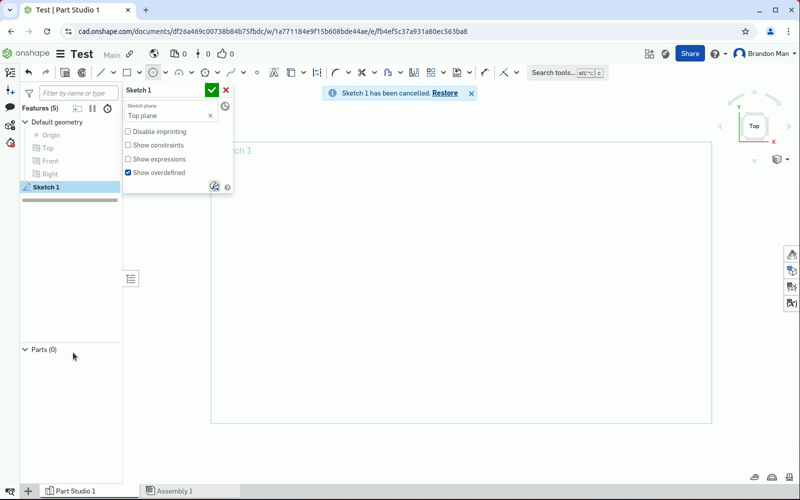
key_down(shift)
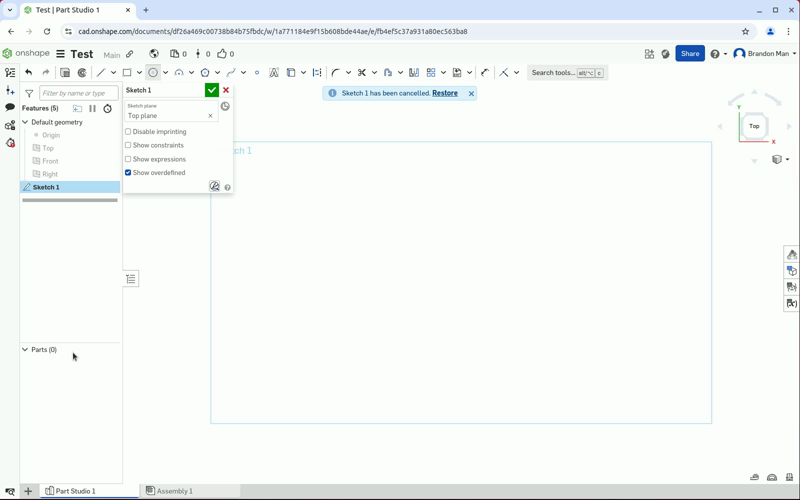
mouse_move(461, 282)
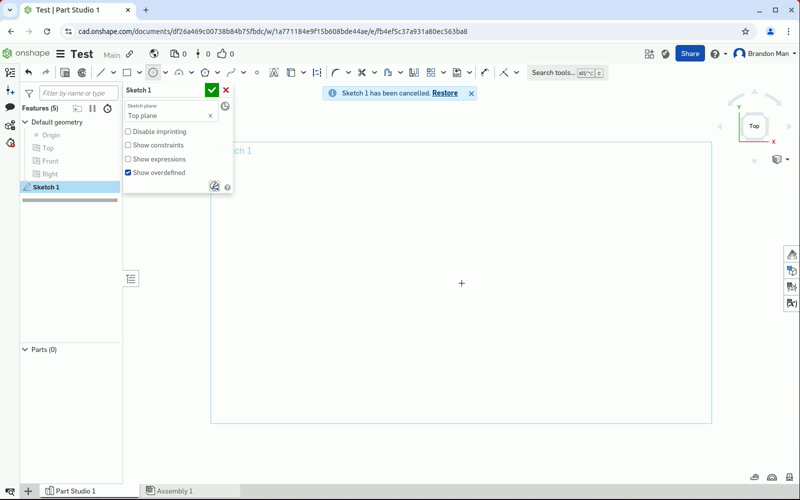
click(461, 282)
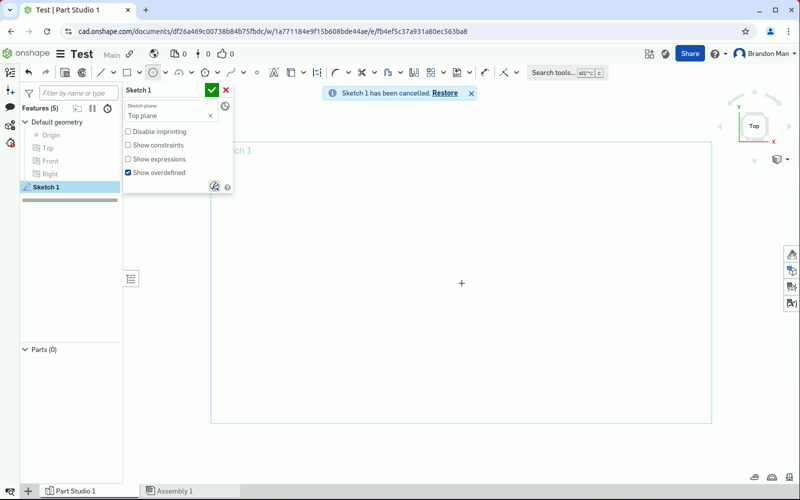
key_up(shift)
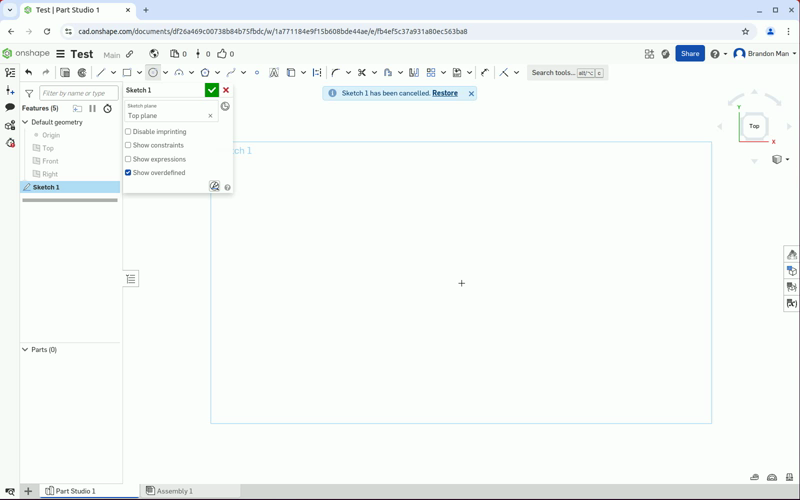
mouse_move(503, 282)
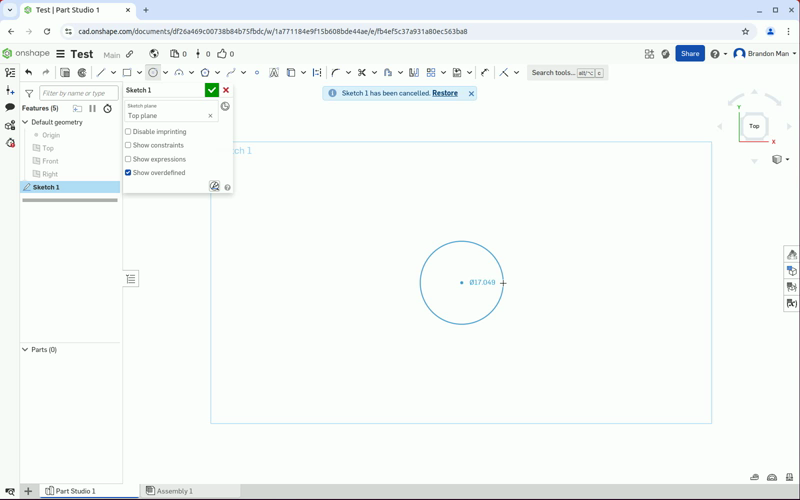
click(503, 282)
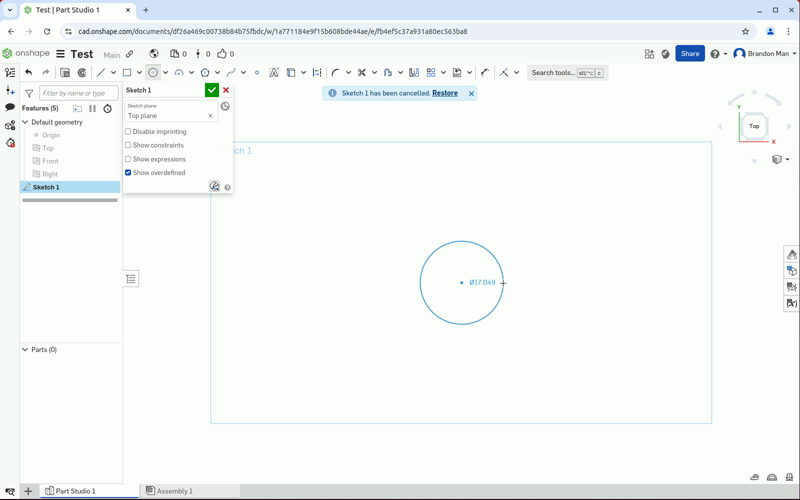
key(esc)
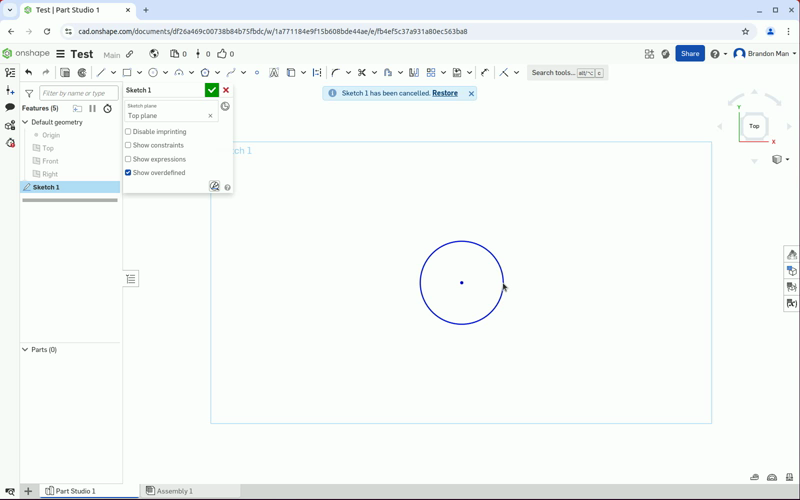
mouse_move(428, 296)
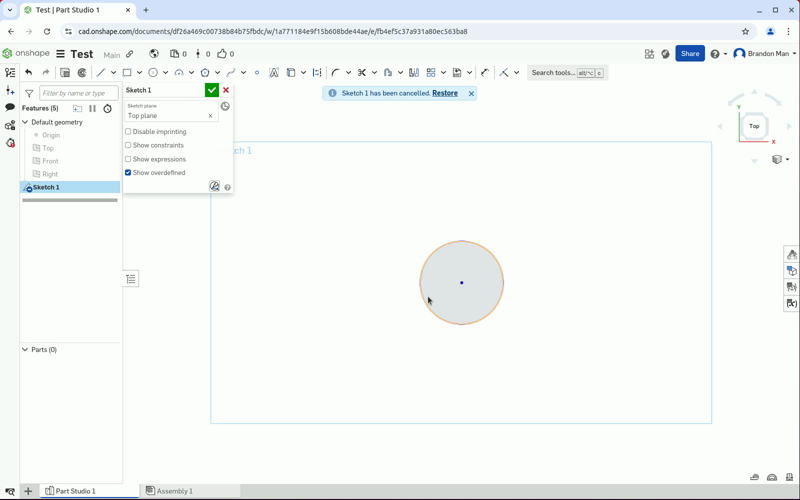
click(428, 296)
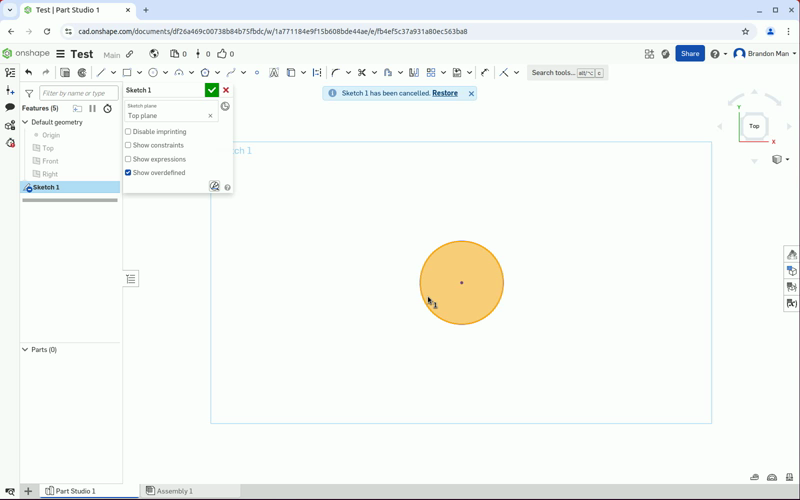
mouse_move(73, 352)
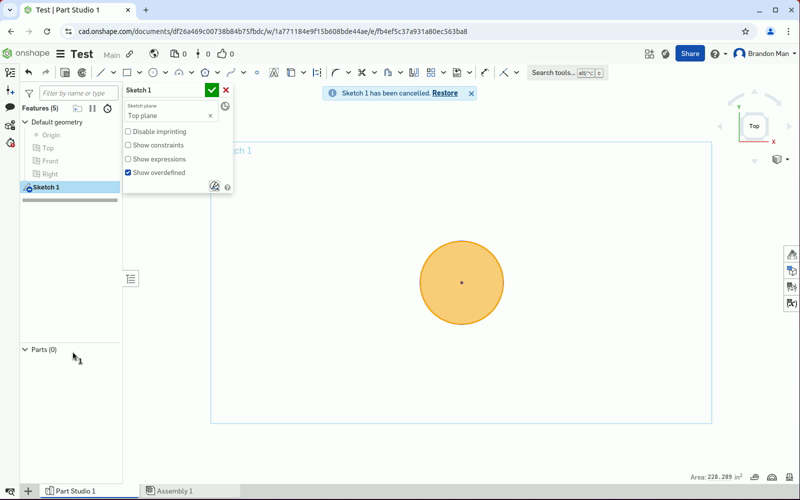
key(shift+y)
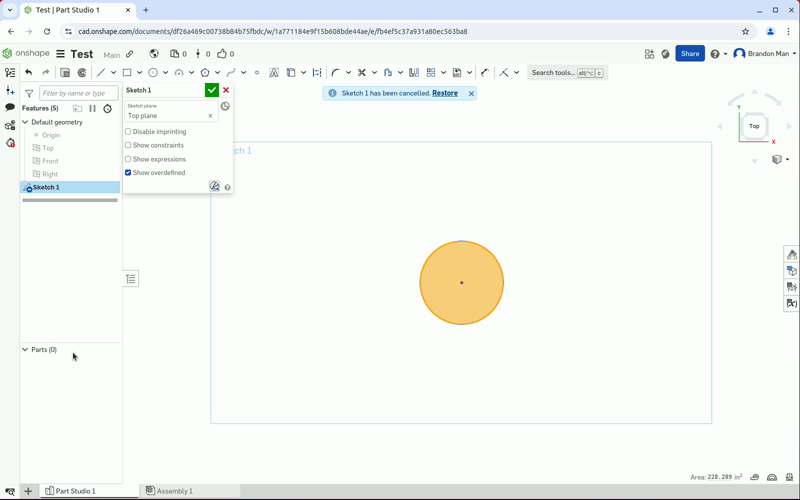
key(shift+e)
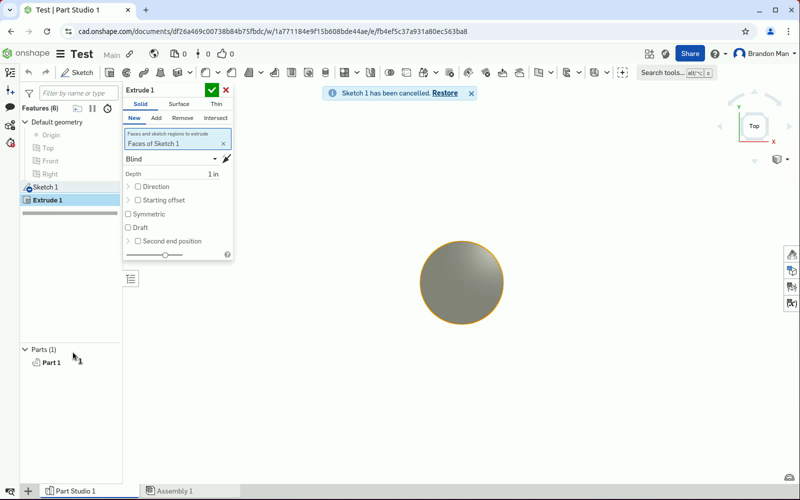
mouse_move(143, 106)
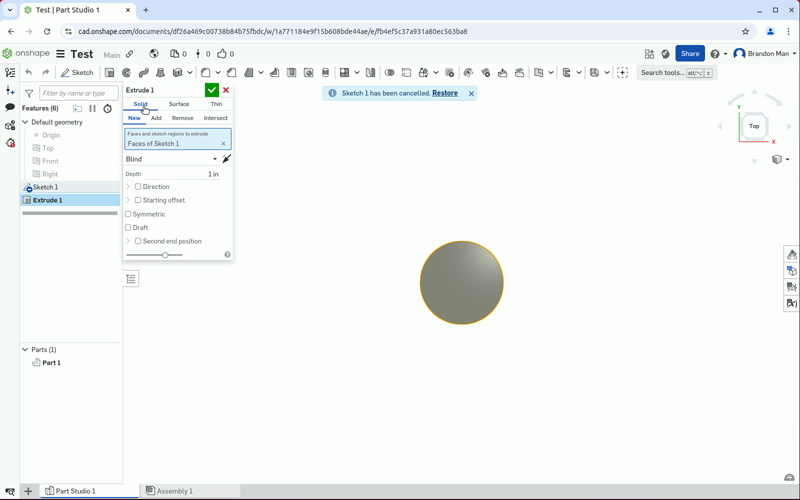
click(143, 106)
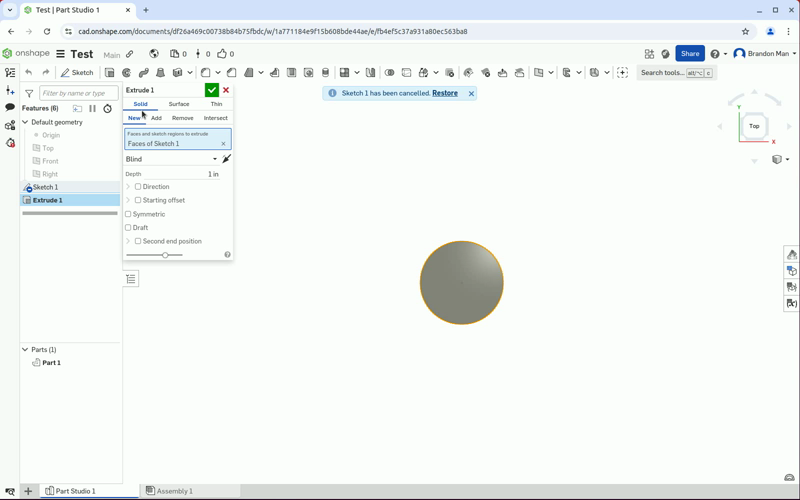
mouse_move(137, 120)
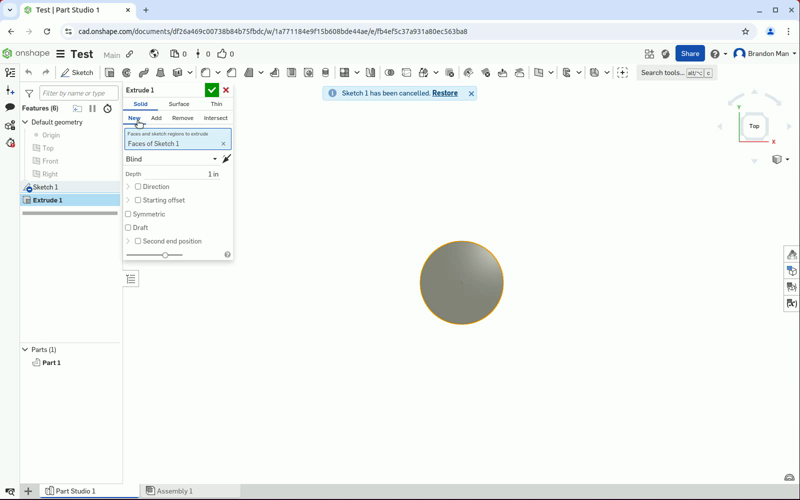
click(137, 120)
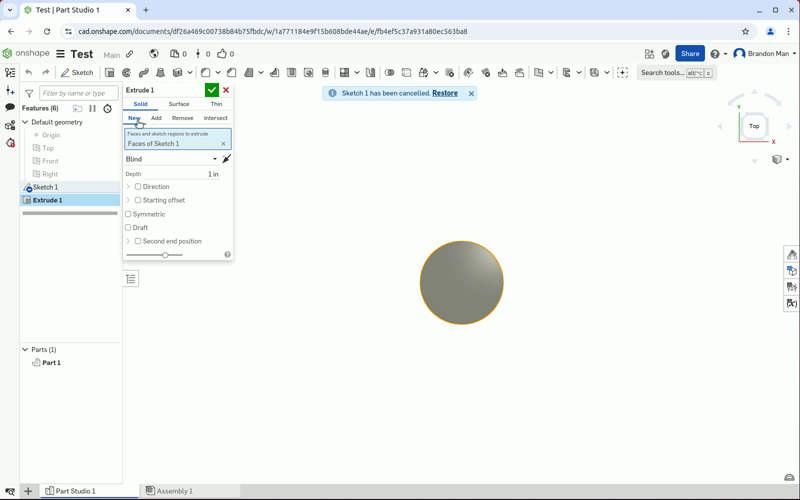
key(tab, 4)
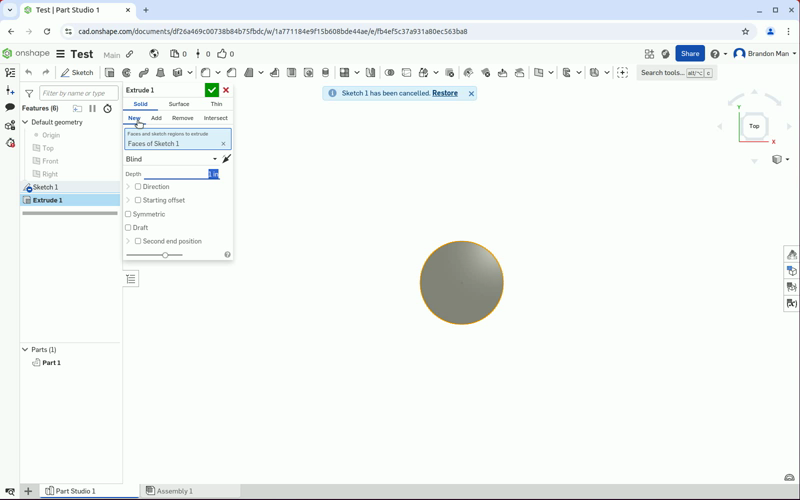
text(9.869)
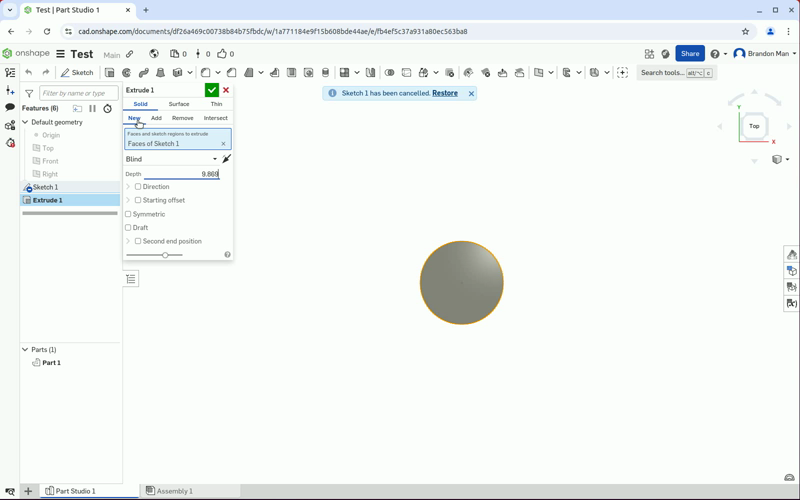
key(enter)
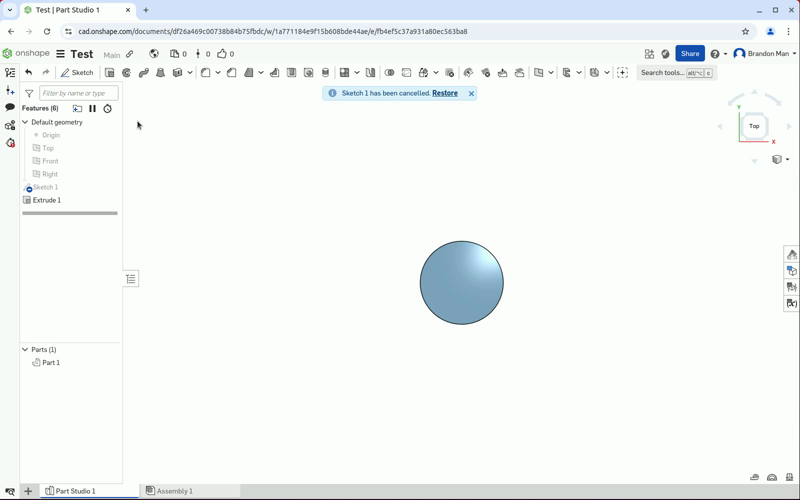
key(shift+h)
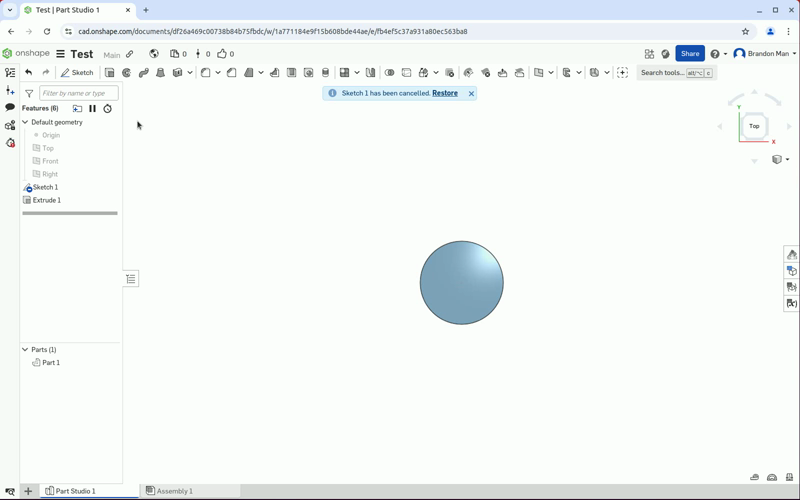
key(shift+h)
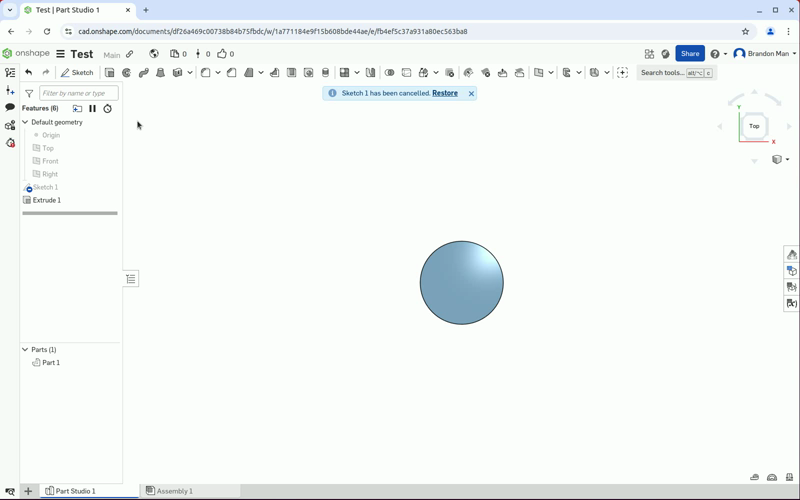
mouse_move(73, 189)
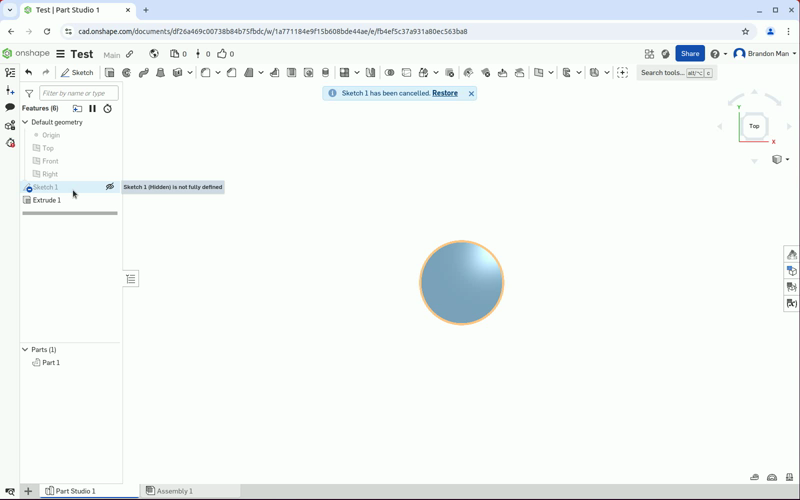
click(73, 189)
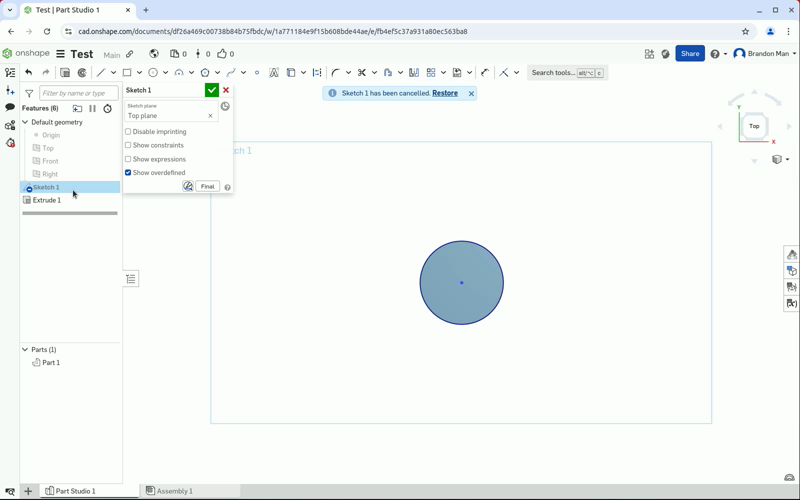
mouse_move(229, 92)
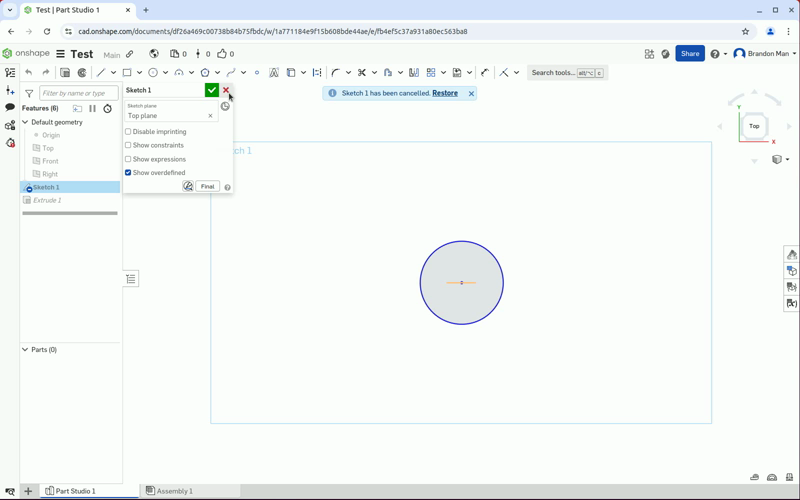
click(229, 92)
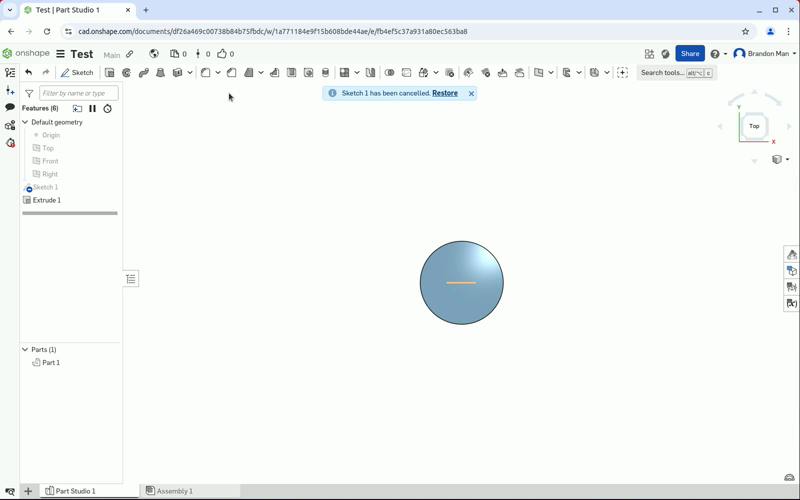
mouse_move(541, 75)
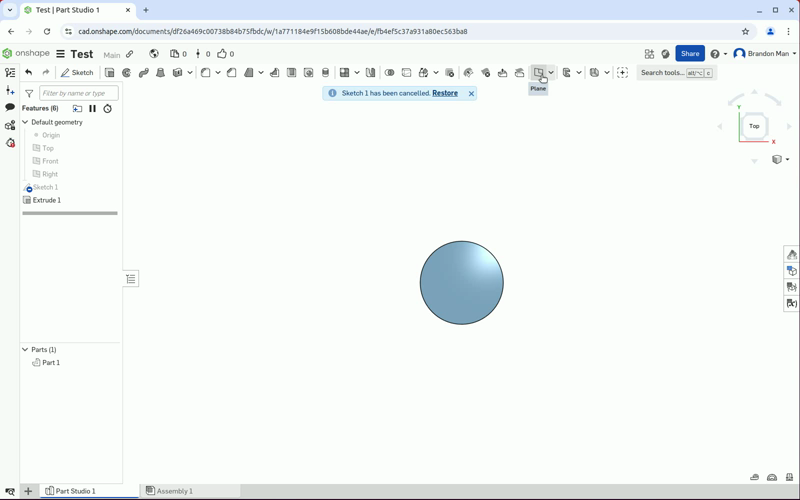
click(541, 75)
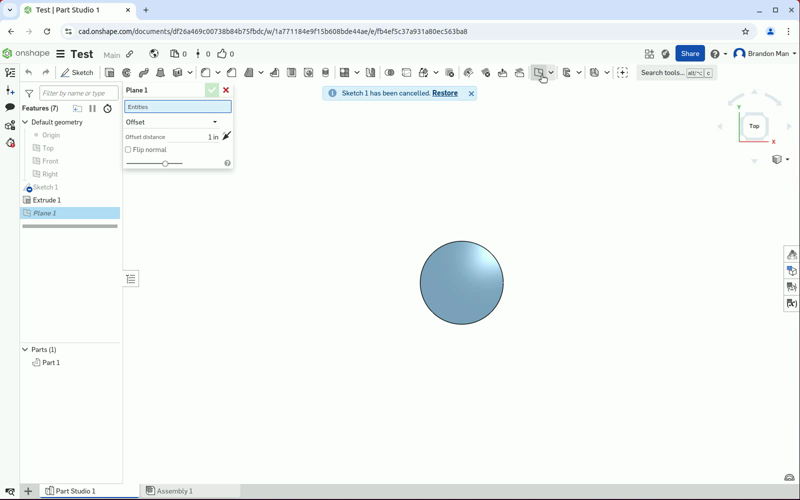
mouse_move(73, 150)
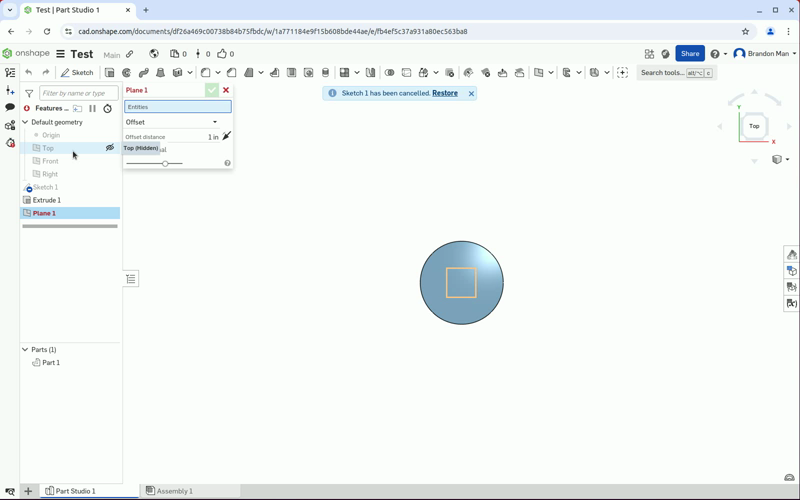
click(73, 150)
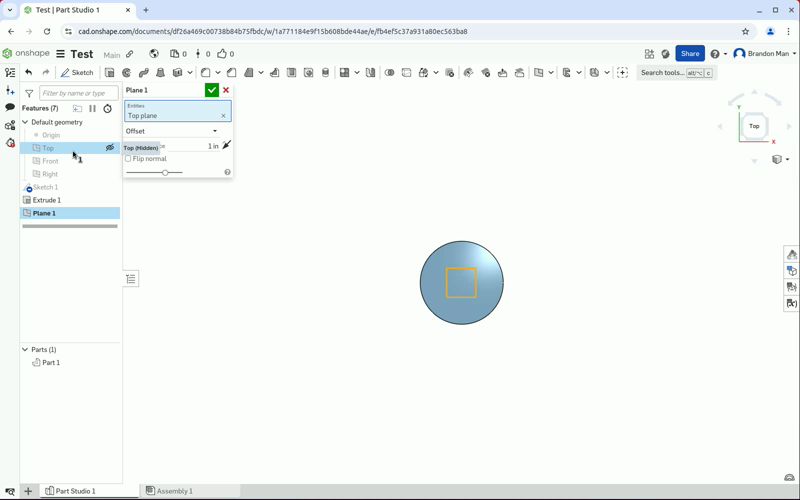
key(tab, 2)
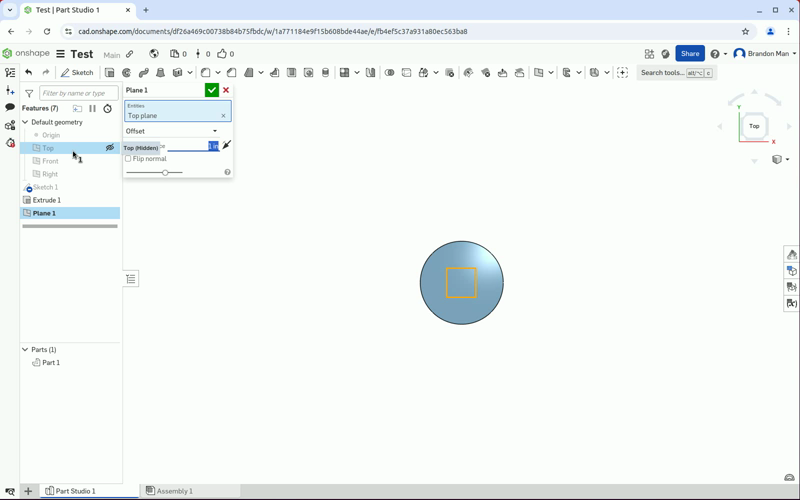
text(9.86)
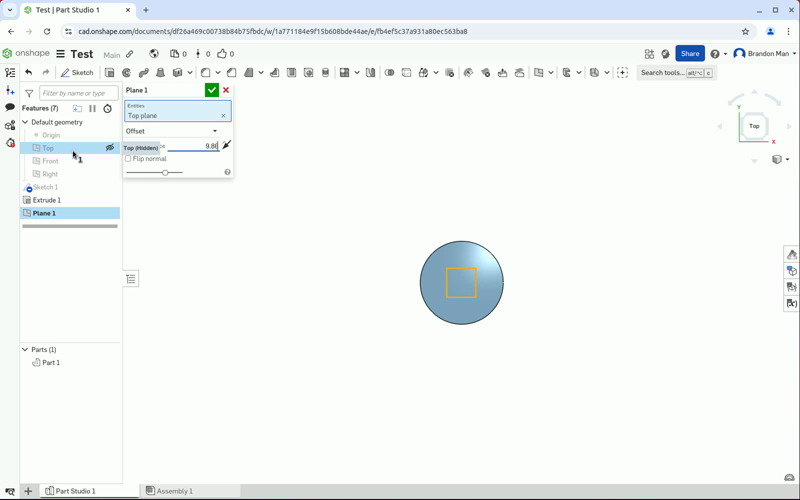
key(enter, 2)
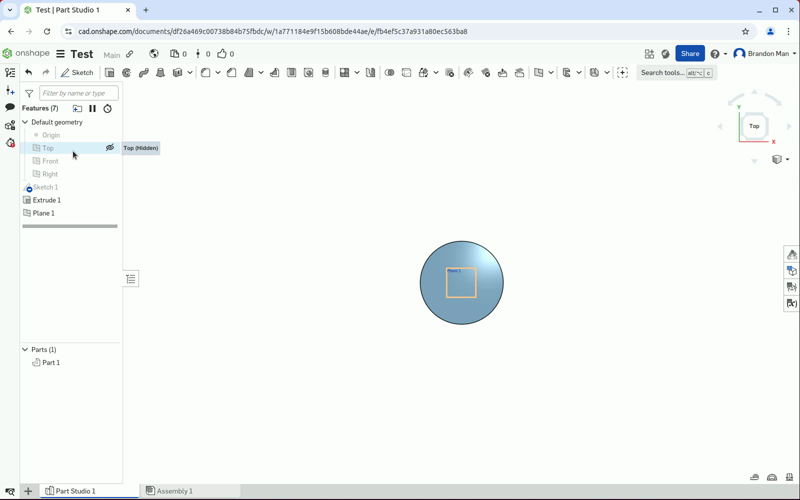
key(shift+s)
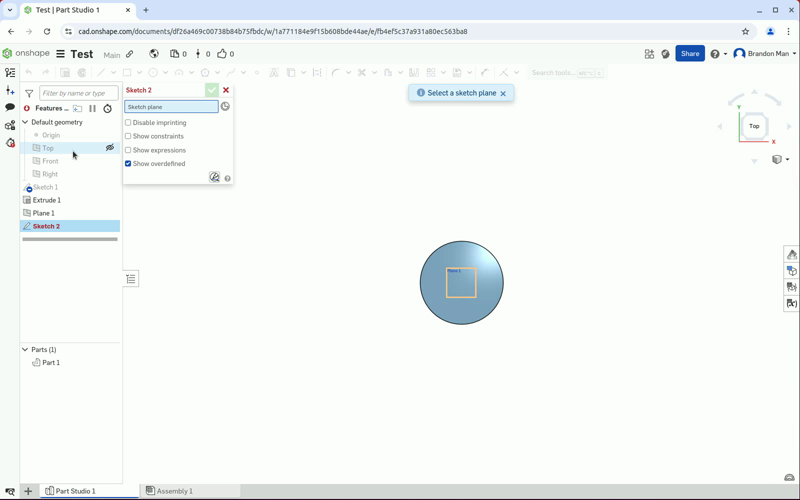
mouse_move(73, 215)
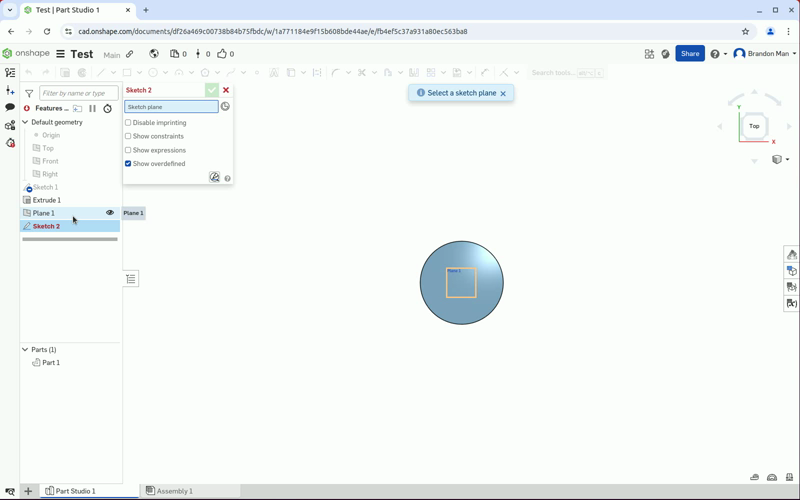
click(73, 215)
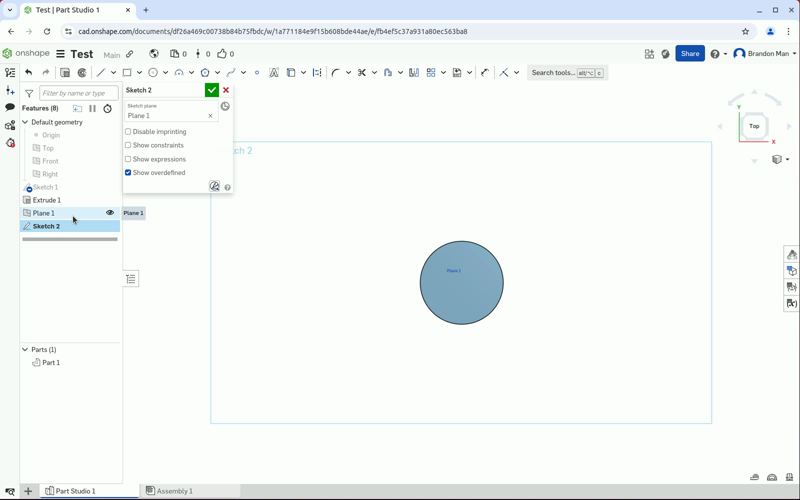
mouse_move(73, 352)
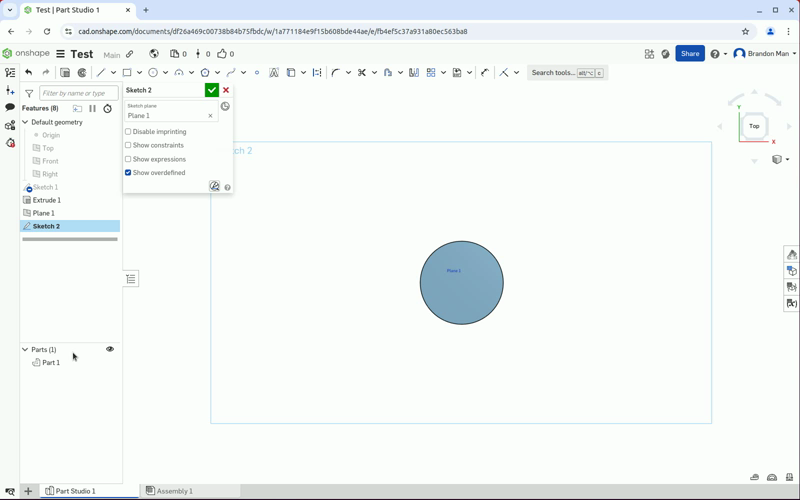
key(y)
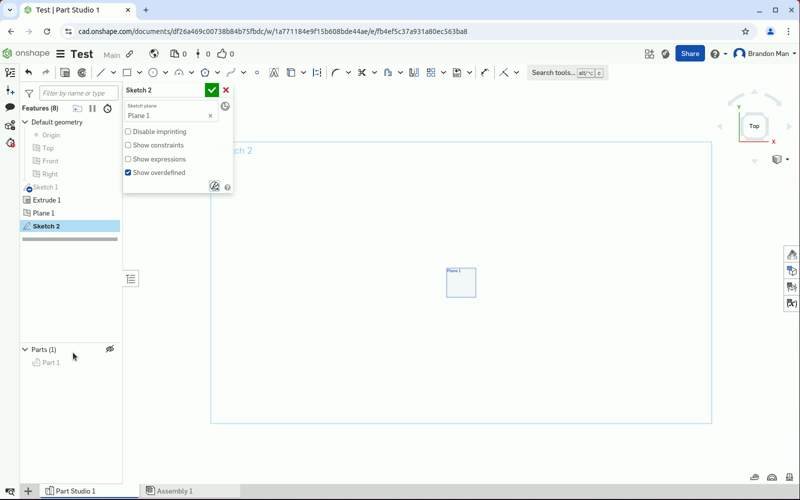
key(c)
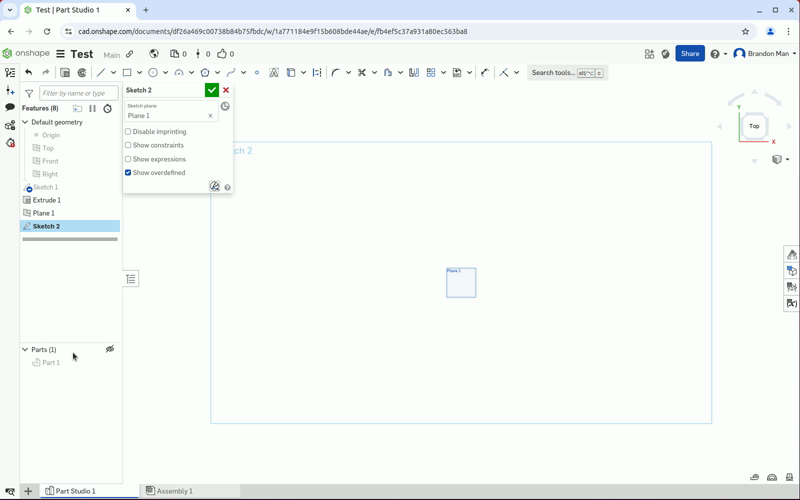
key_down(shift)
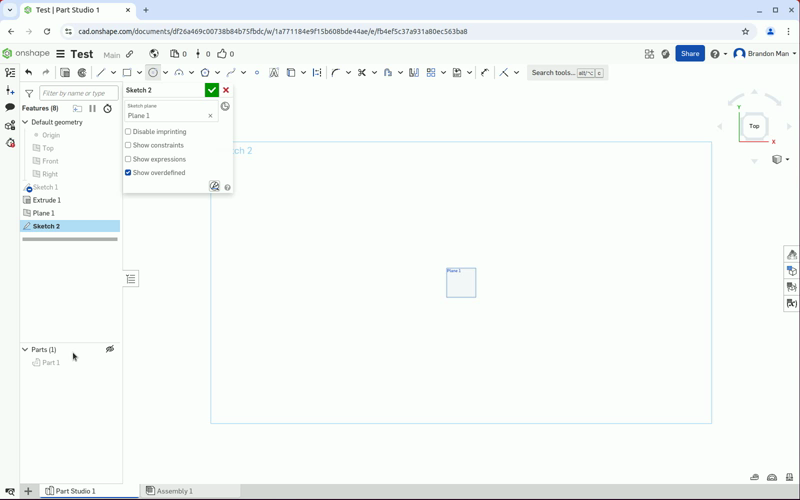
mouse_move(460, 282)
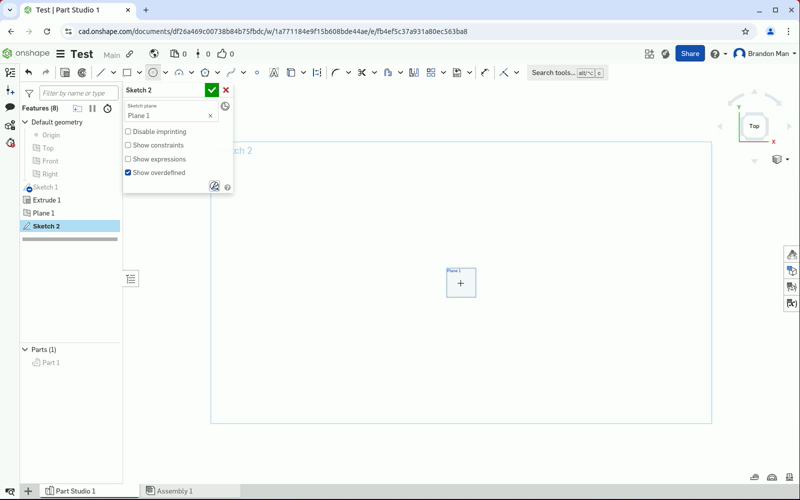
click(460, 282)
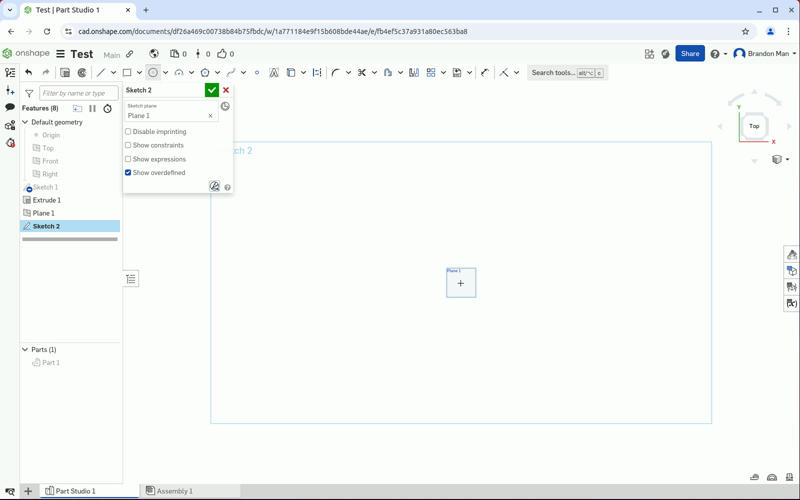
key_up(shift)
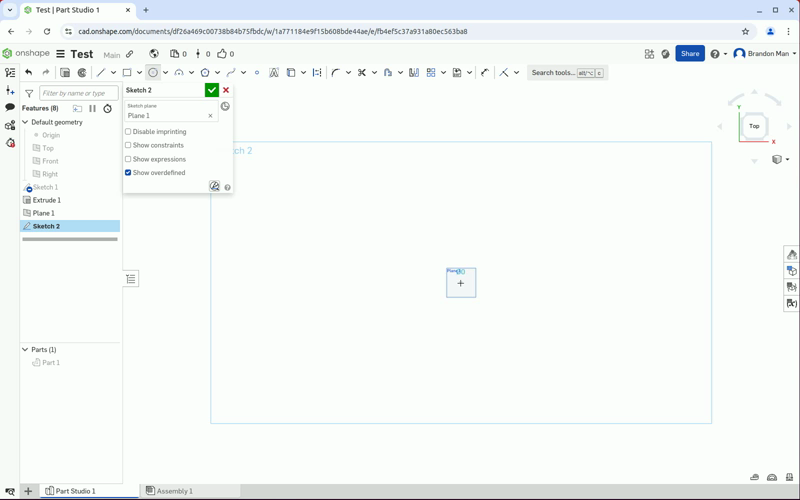
mouse_move(477, 282)
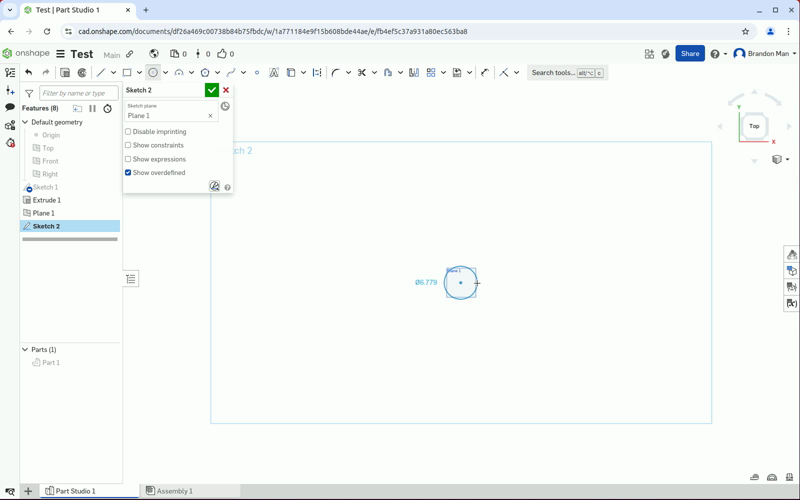
click(477, 282)
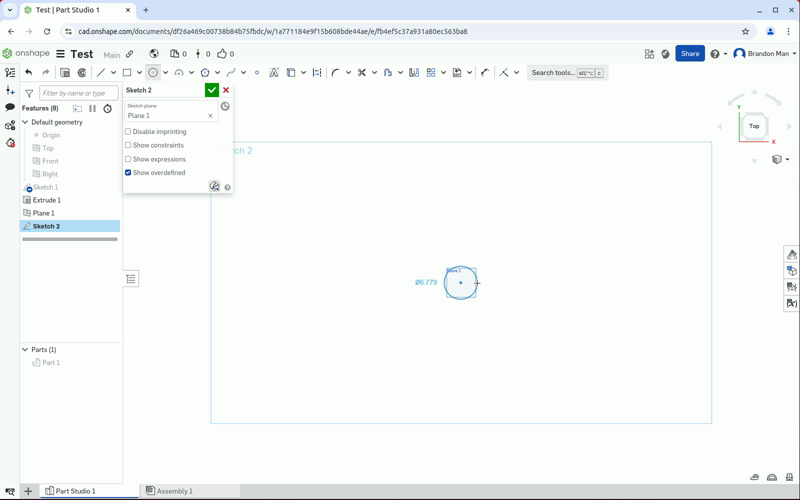
key(esc)
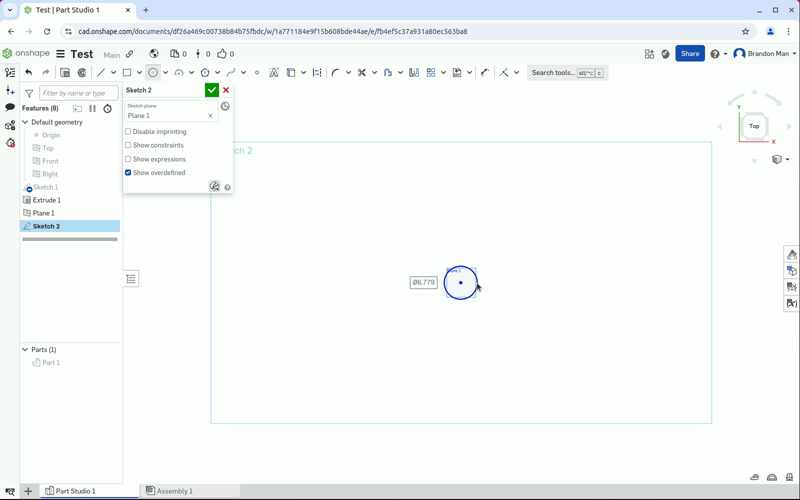
mouse_move(464, 294)
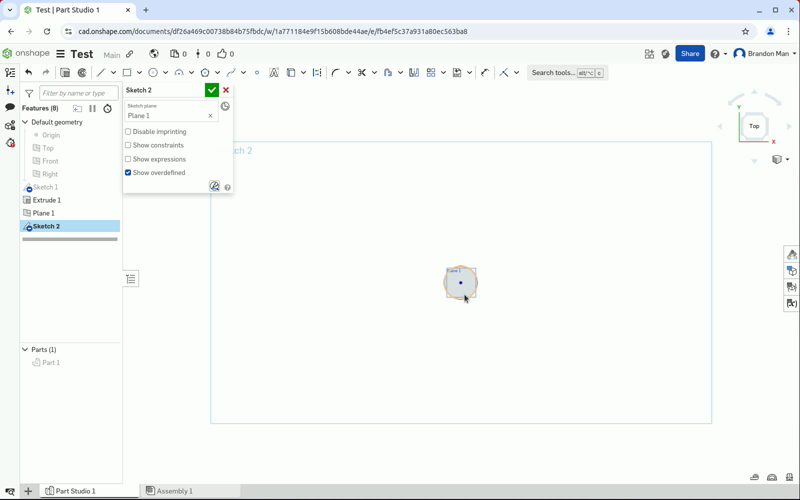
scroll(6)
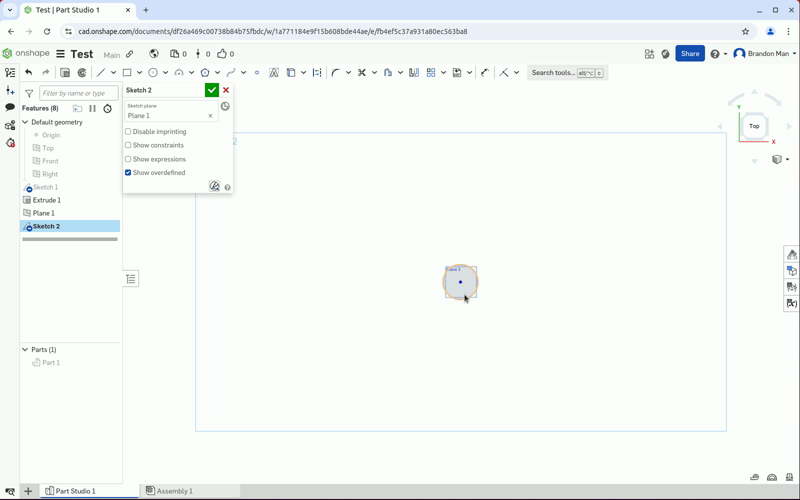
scroll(6)
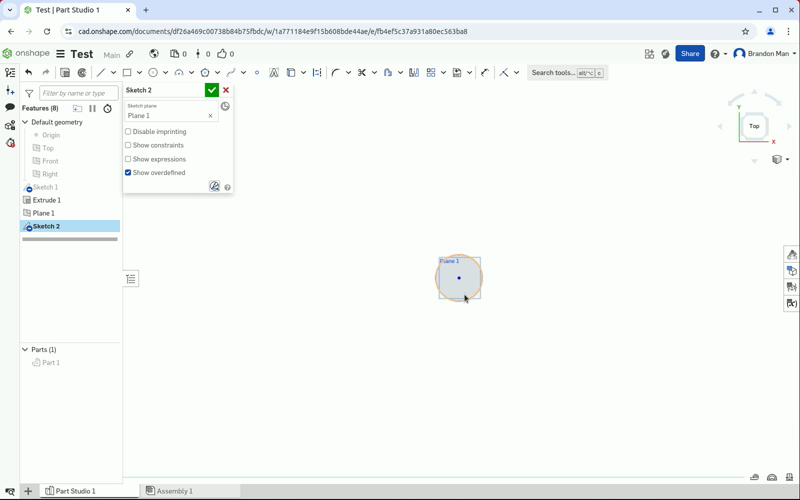
scroll(6)
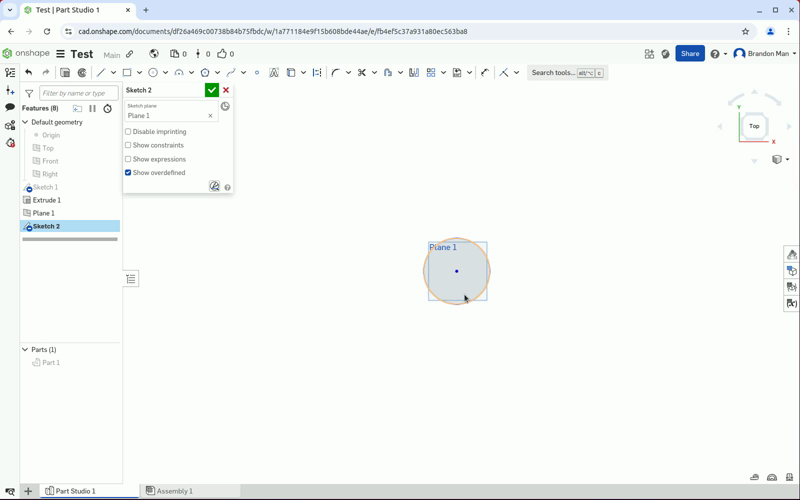
scroll(6)
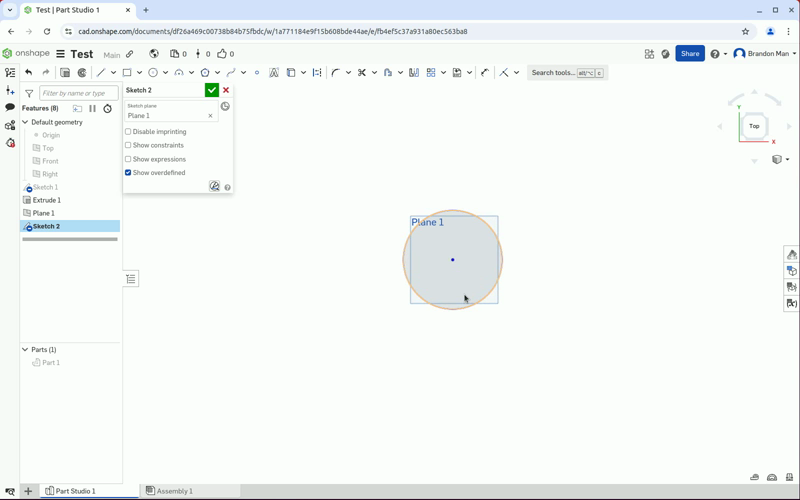
scroll(6)
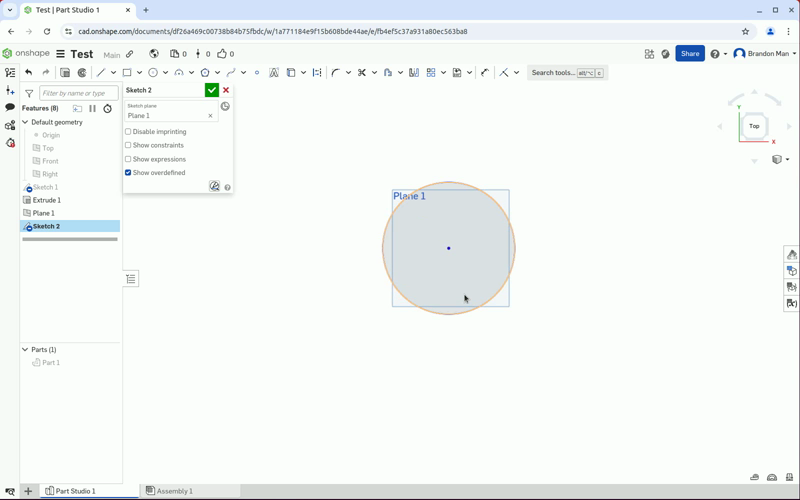
scroll(6)
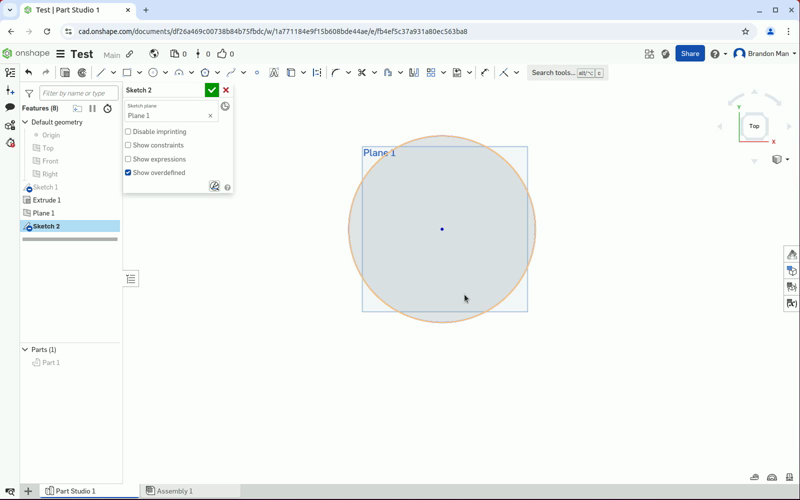
scroll(6)
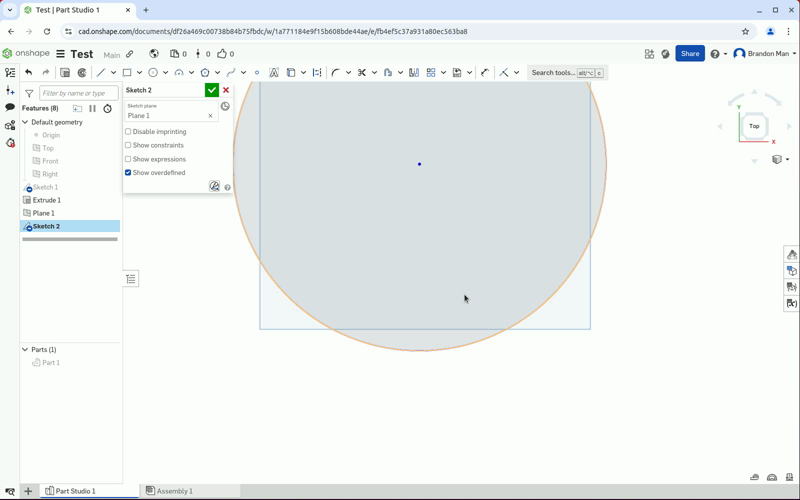
click(464, 294)
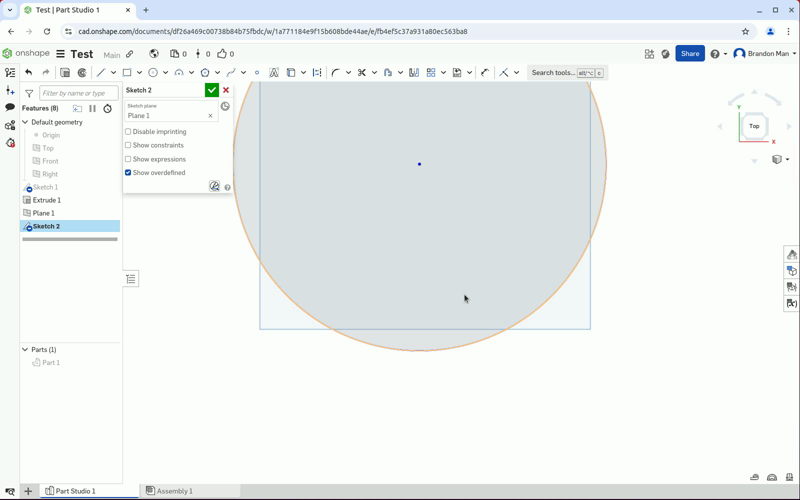
scroll(-6)
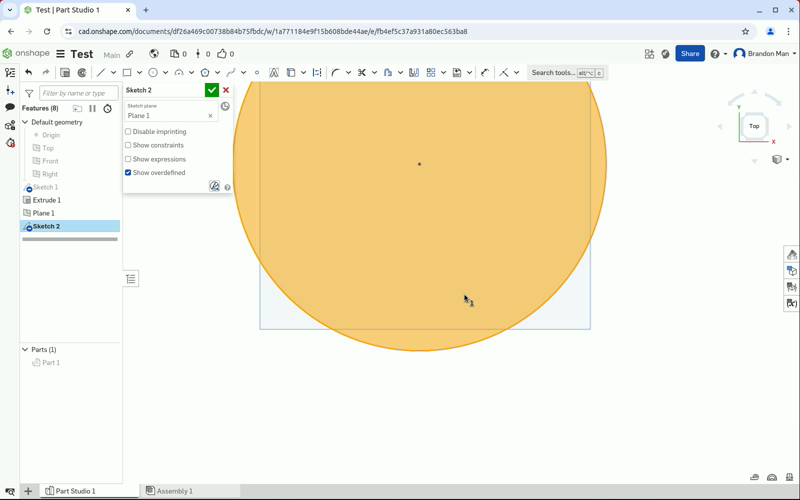
scroll(-6)
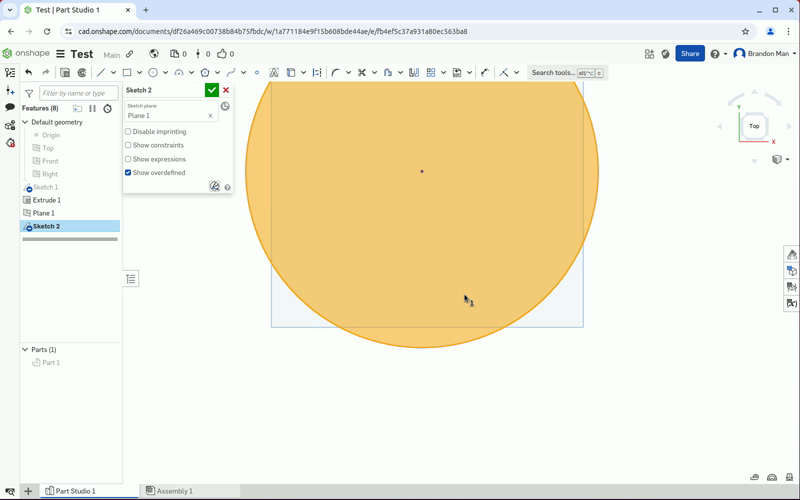
scroll(-6)
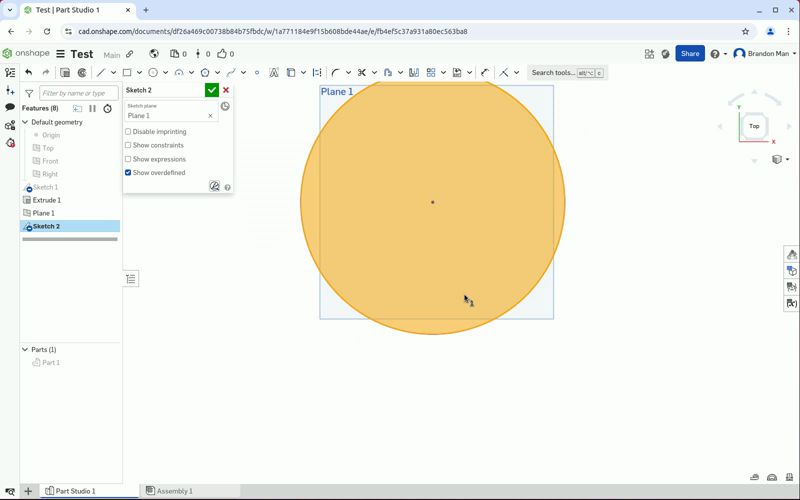
scroll(-6)
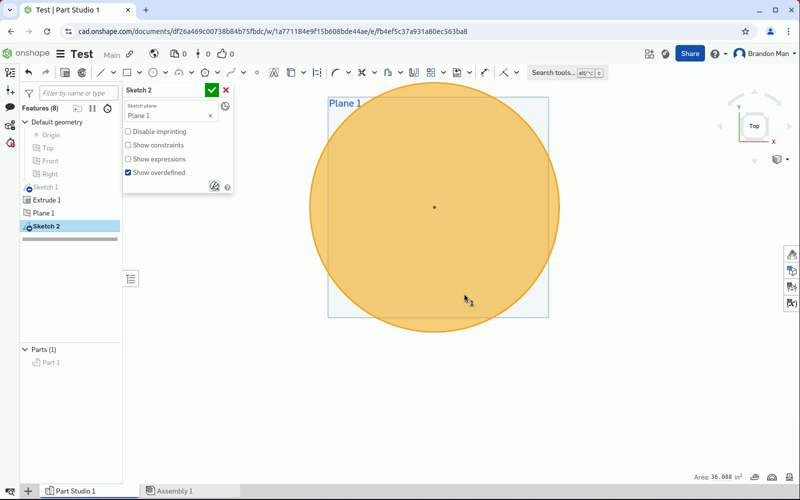
scroll(-6)
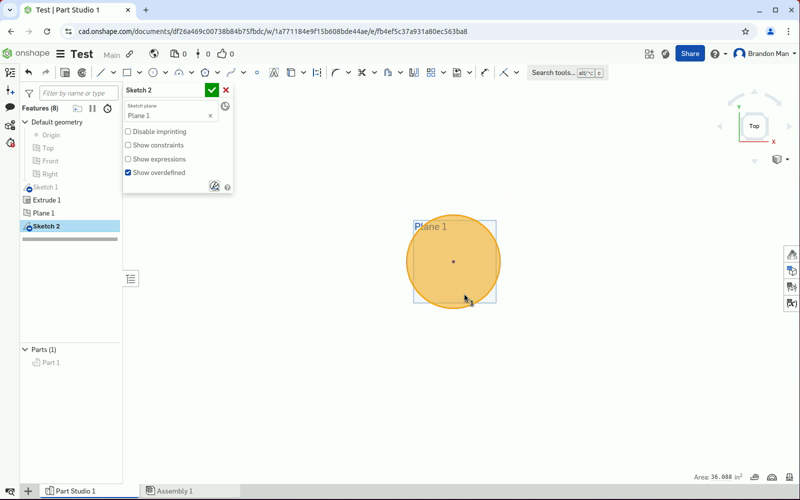
scroll(-6)
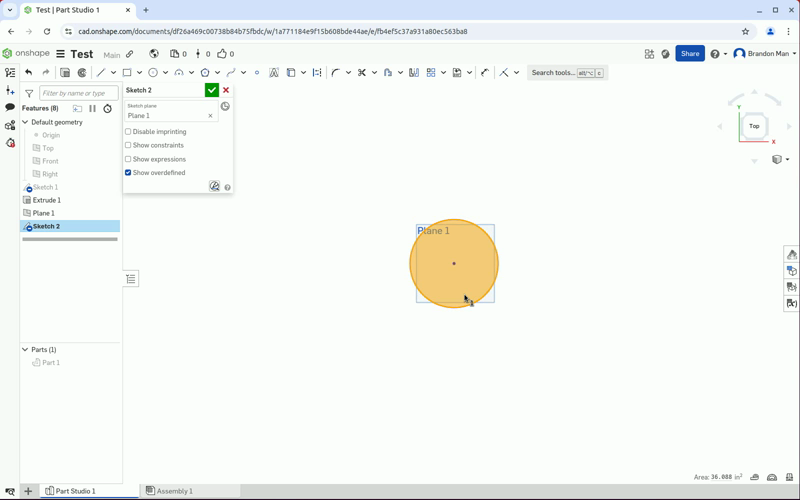
scroll(-6)
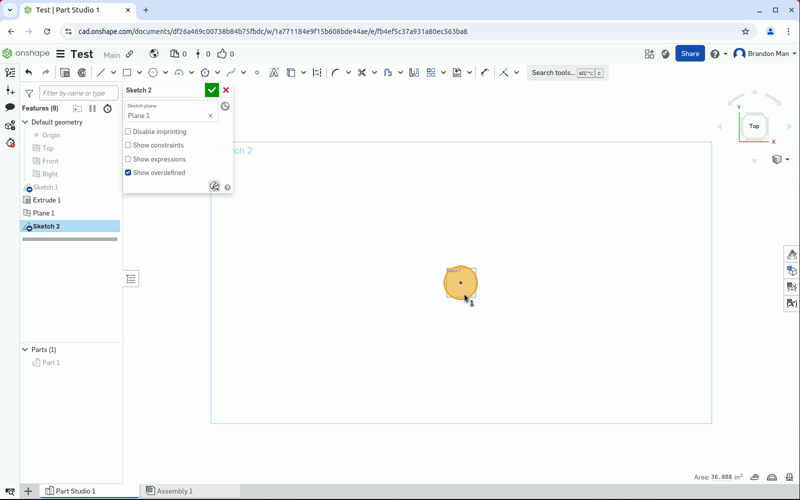
mouse_move(73, 352)
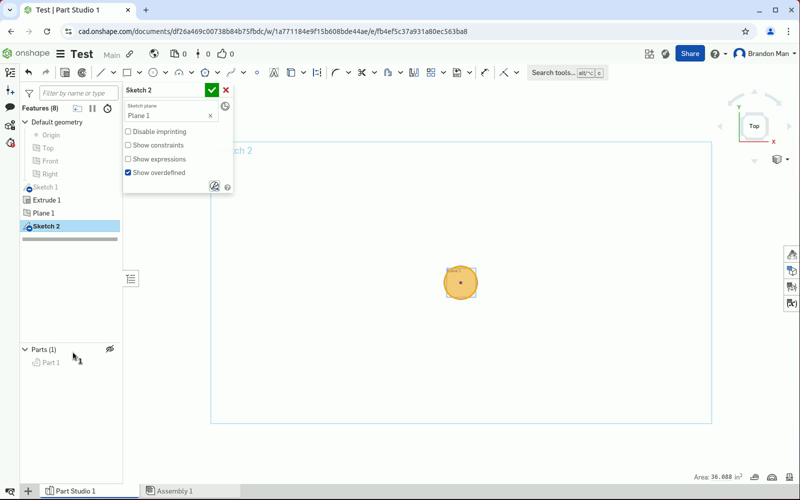
key(shift+y)
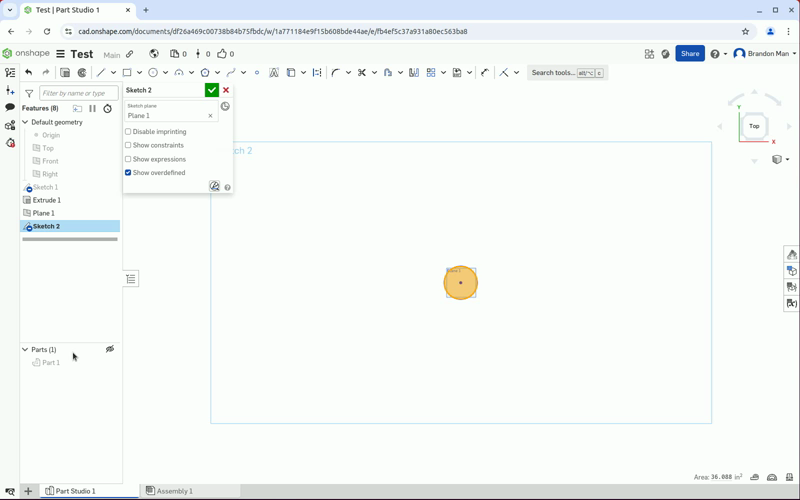
key(shift+e)
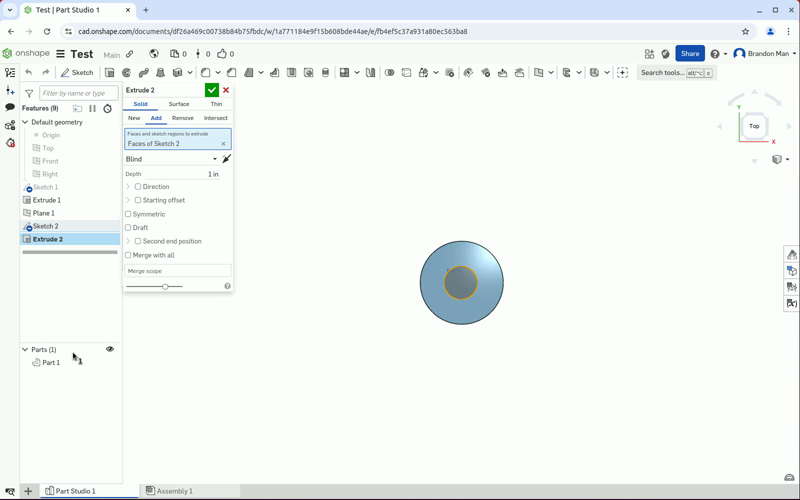
mouse_move(143, 106)
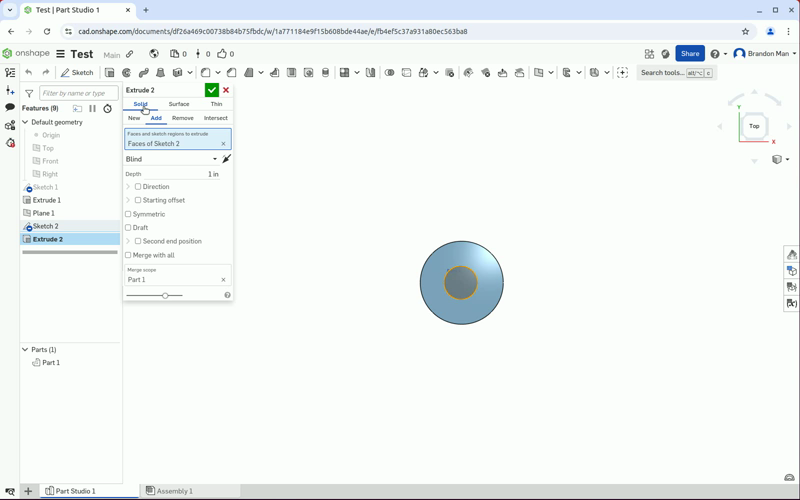
click(143, 106)
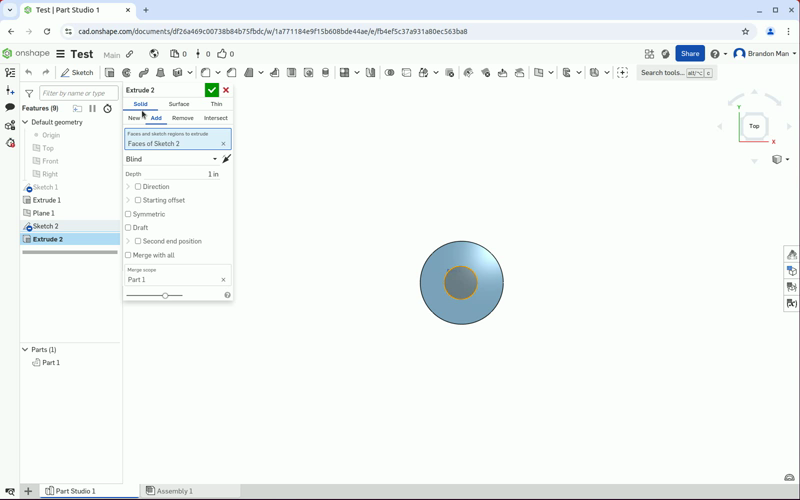
mouse_move(137, 120)
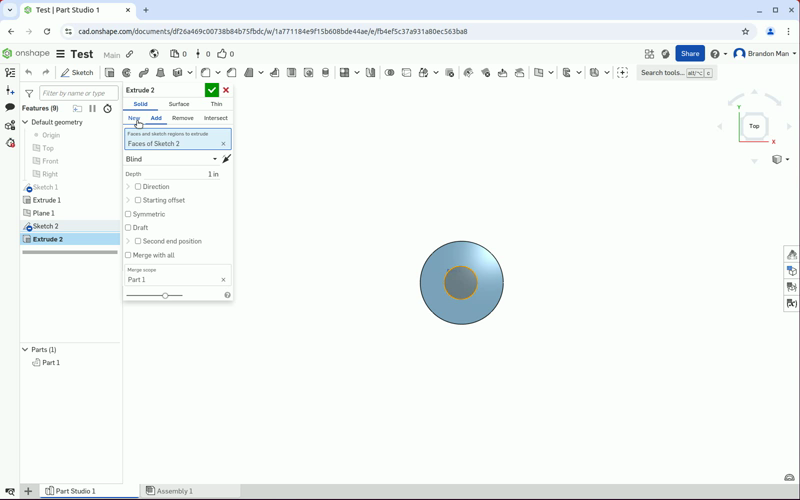
click(137, 120)
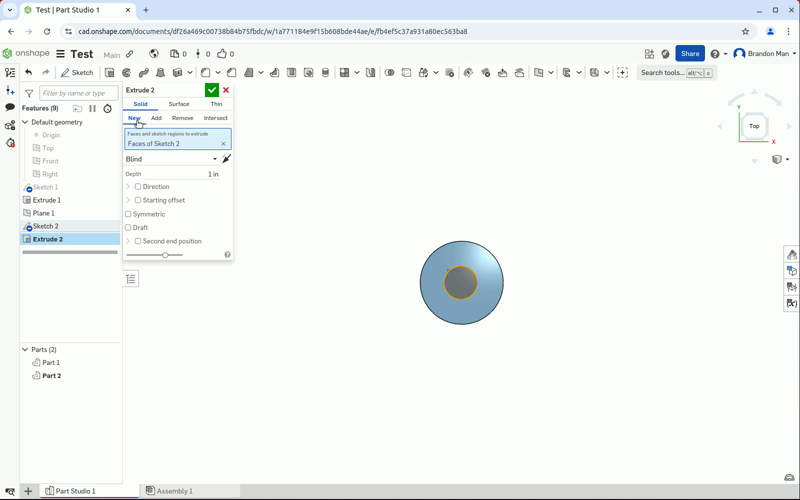
key(tab, 4)
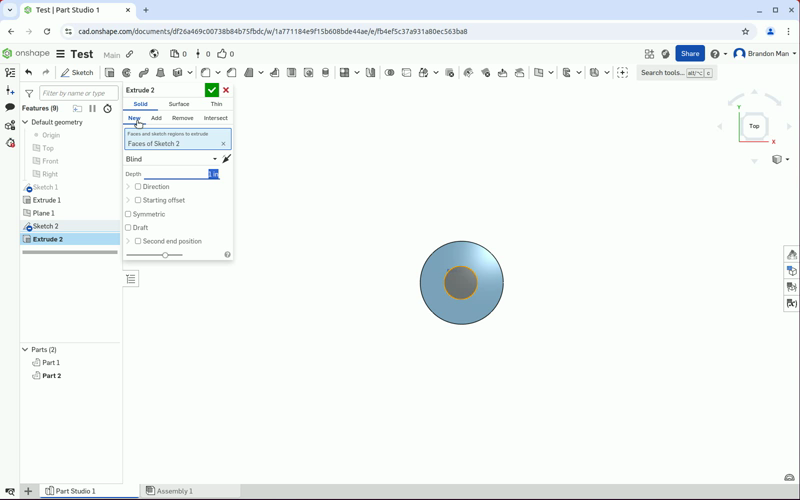
text(13.239)
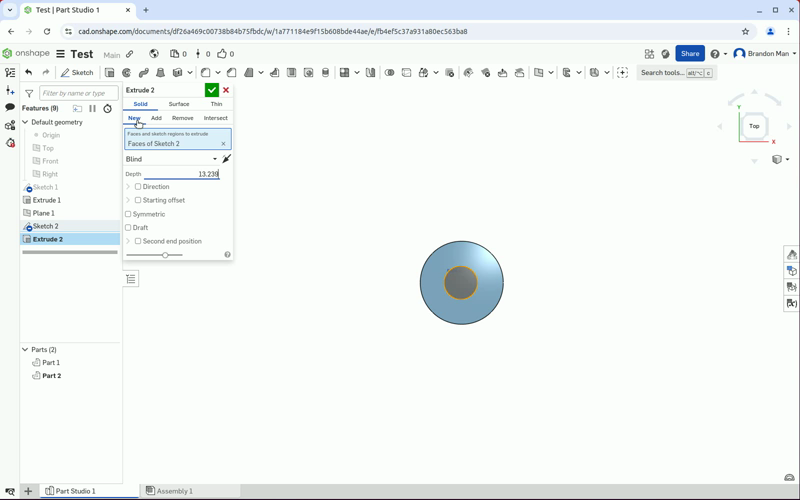
key(enter)
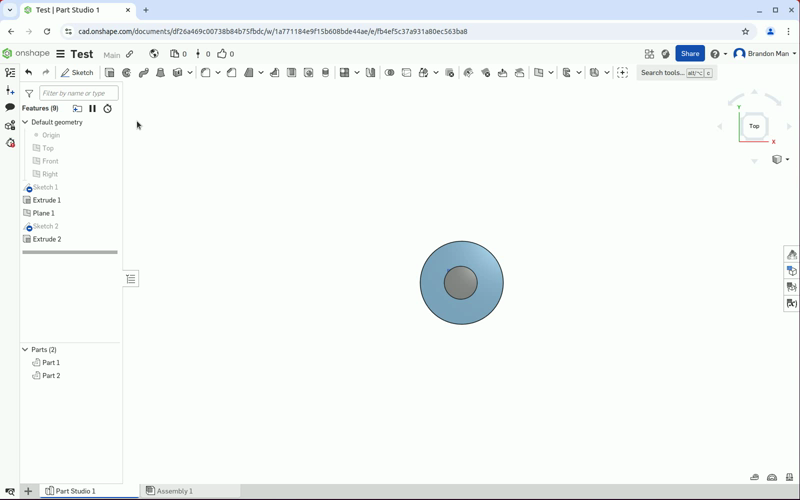
key(shift+h)
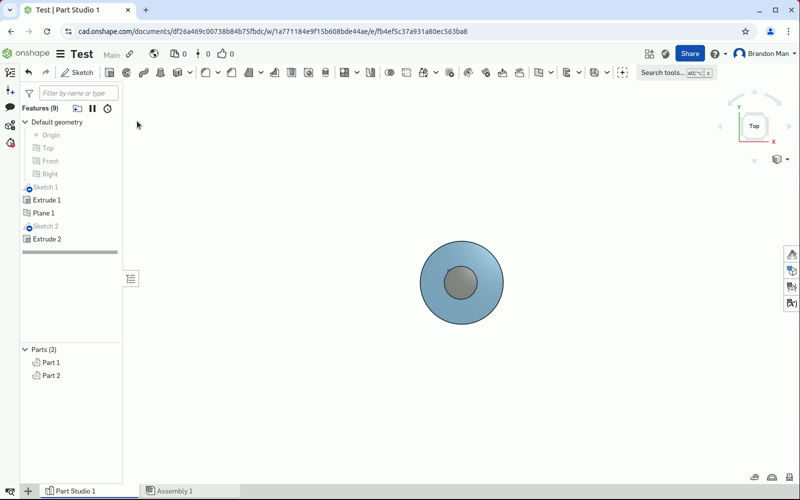
key(shift+h)
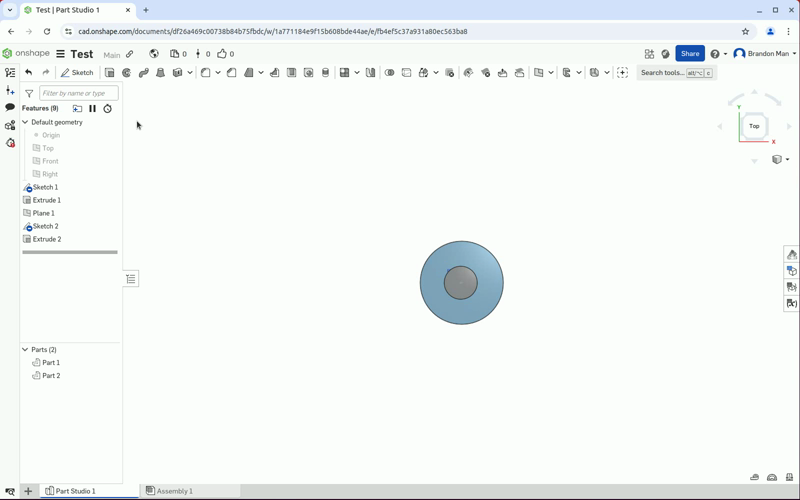
key(shift+7)
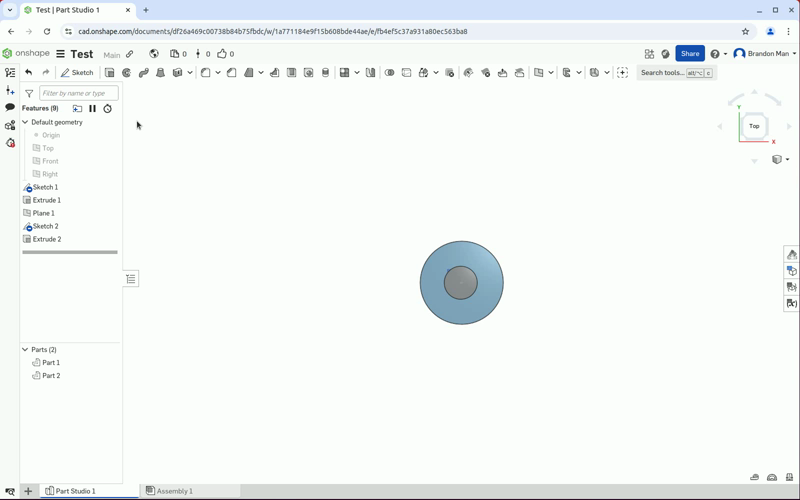
key(up, 3)
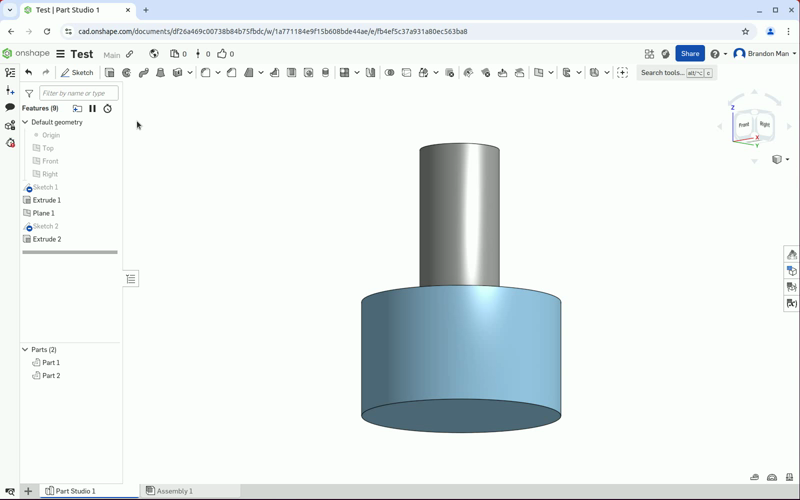
key(left, 3)
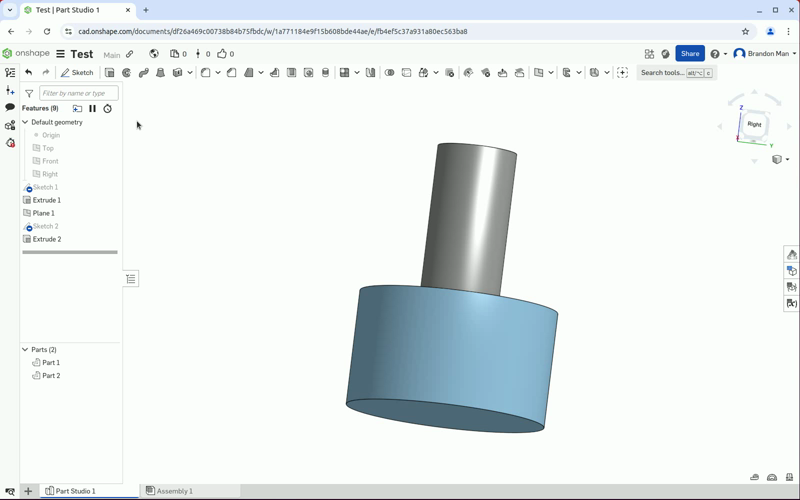
key(right, 3)
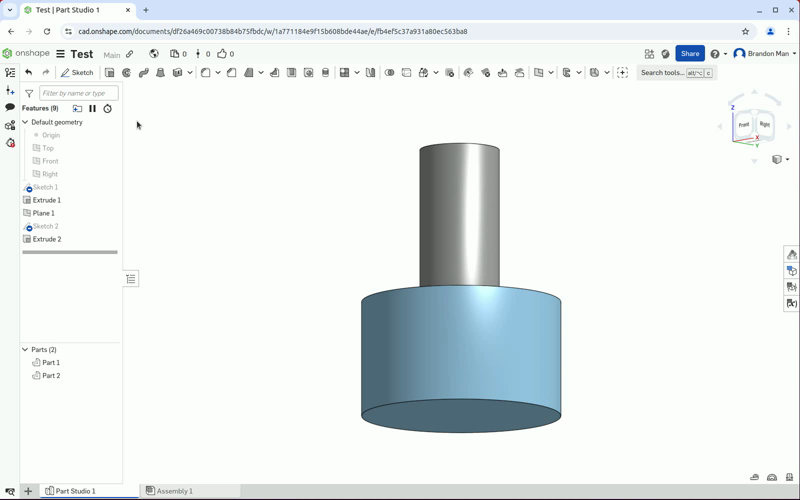
key(down, 3)
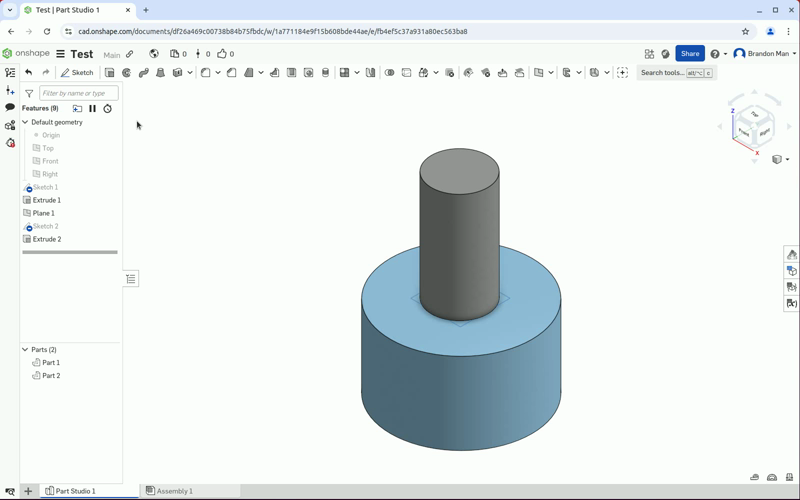
mouse_move(73, 189)
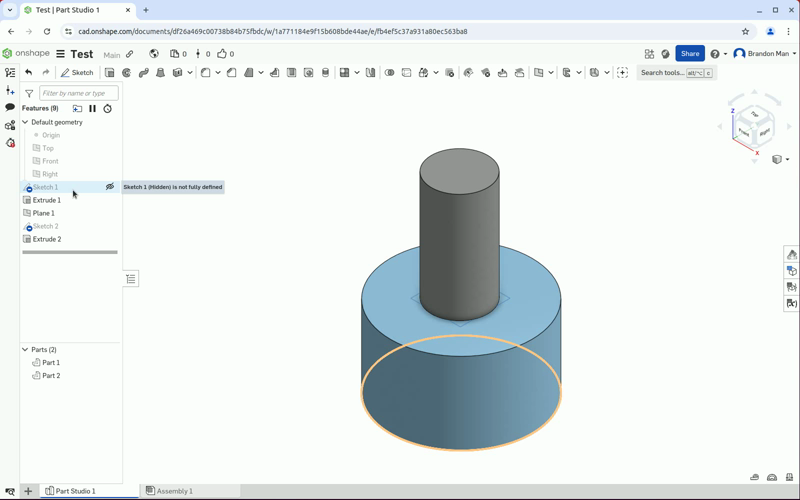
click(73, 189)